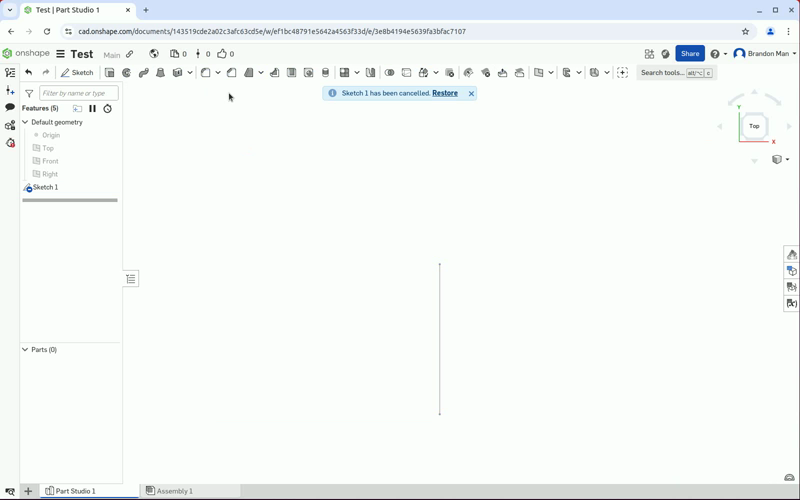
key(shift+h)
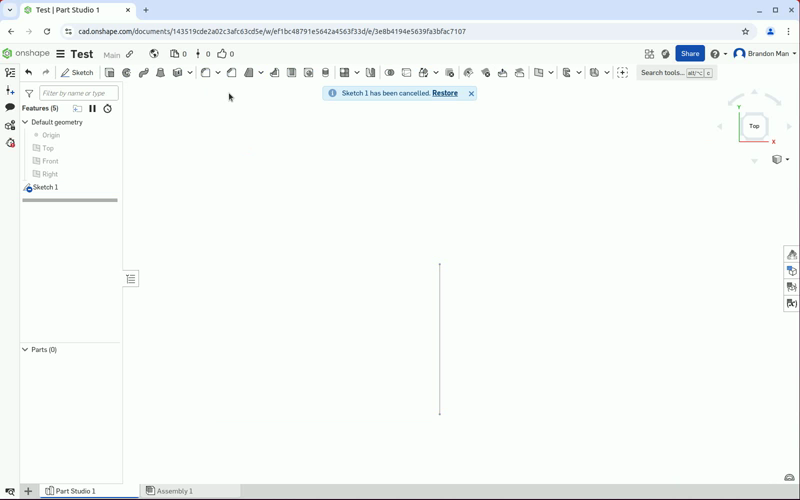
key(shift+s)
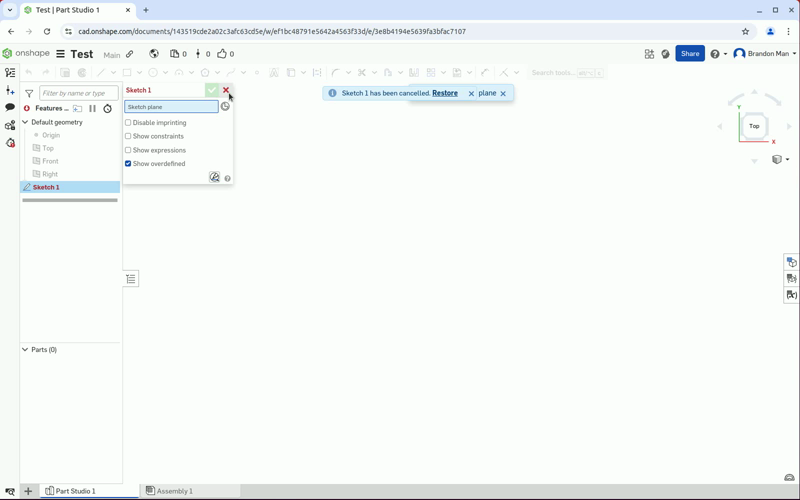
mouse_move(73, 150)
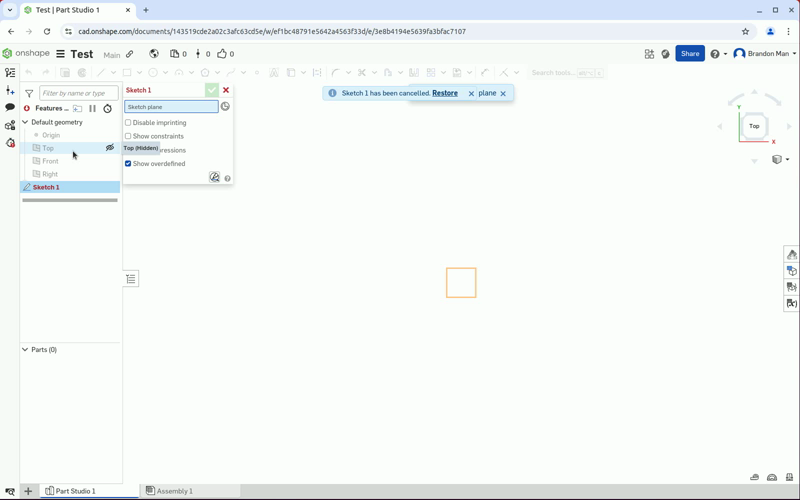
click(73, 150)
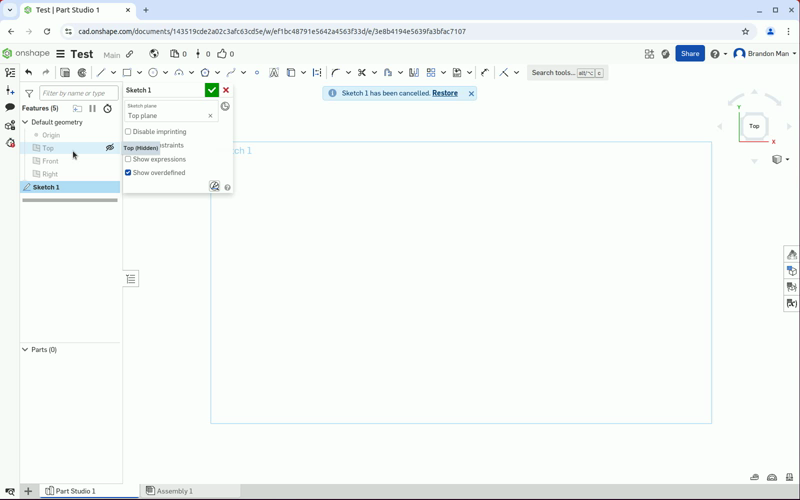
mouse_move(73, 352)
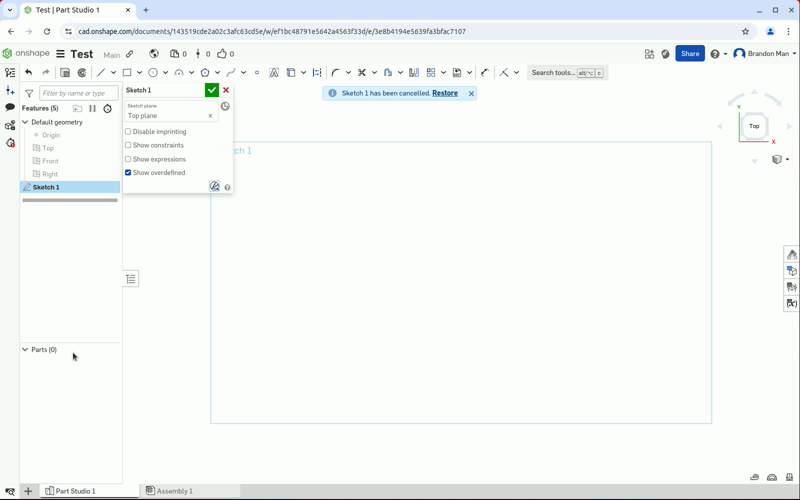
key(y)
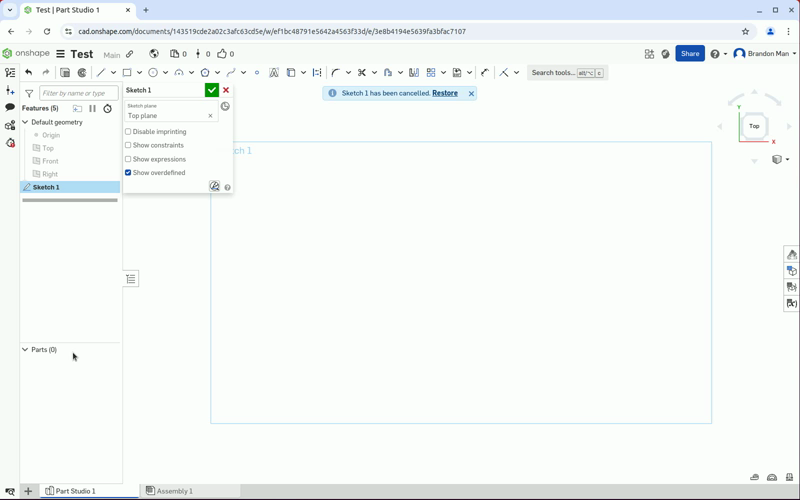
key(c)
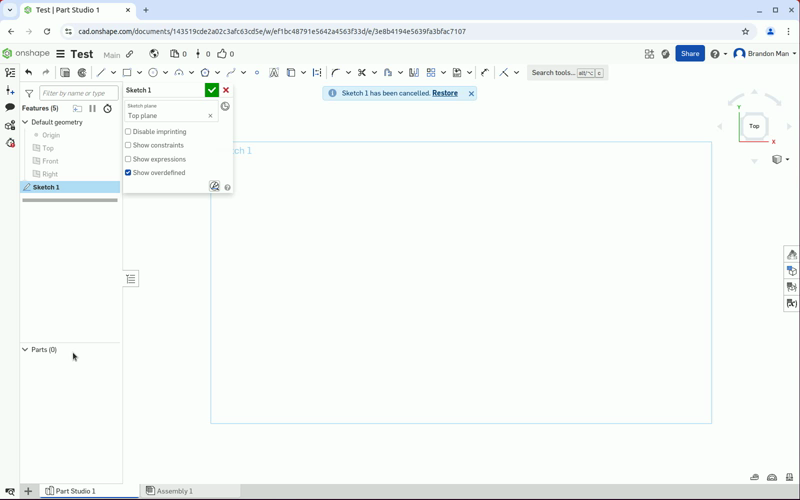
key_down(shift)
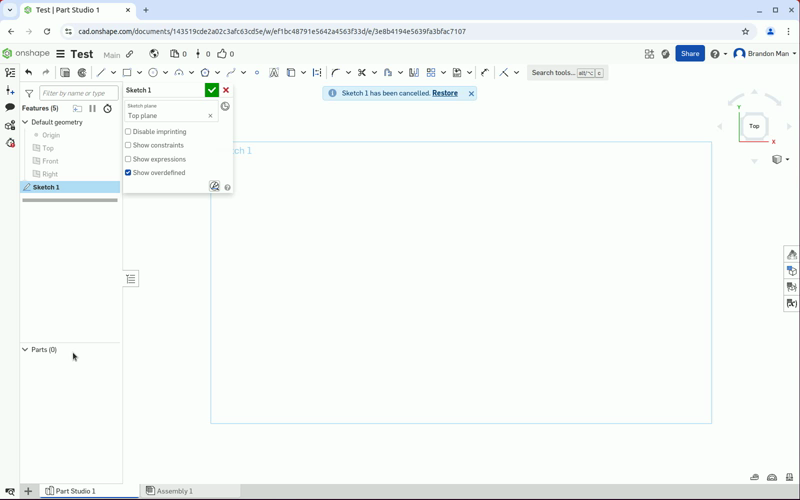
mouse_move(461, 282)
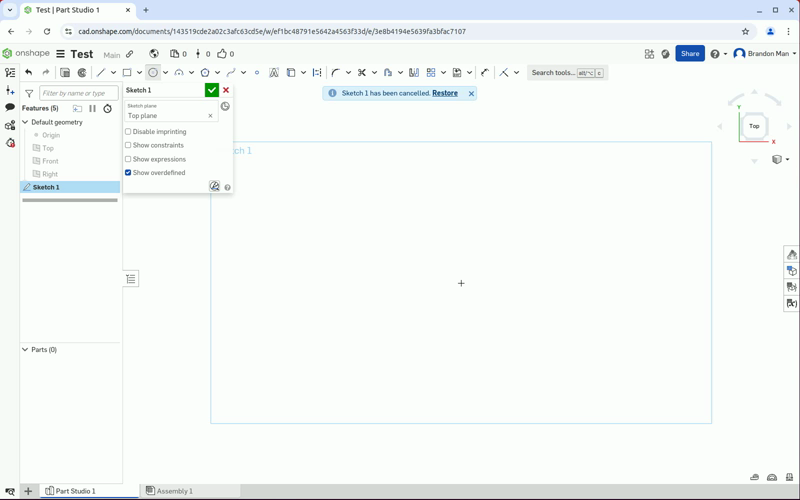
click(461, 282)
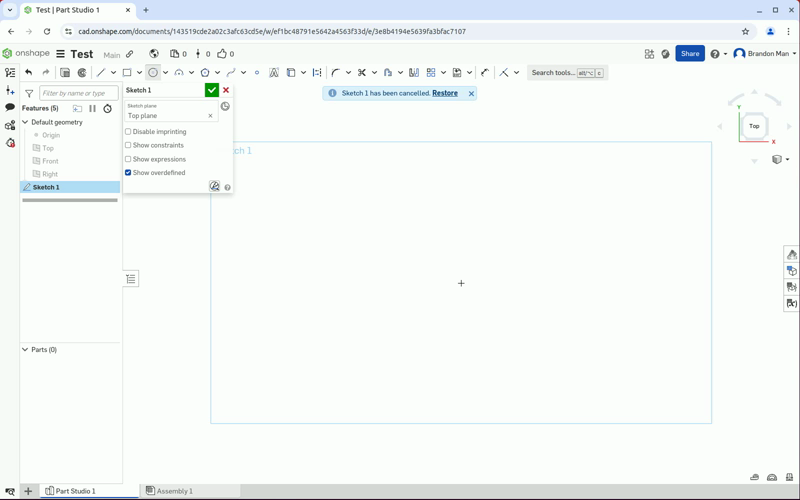
key_up(shift)
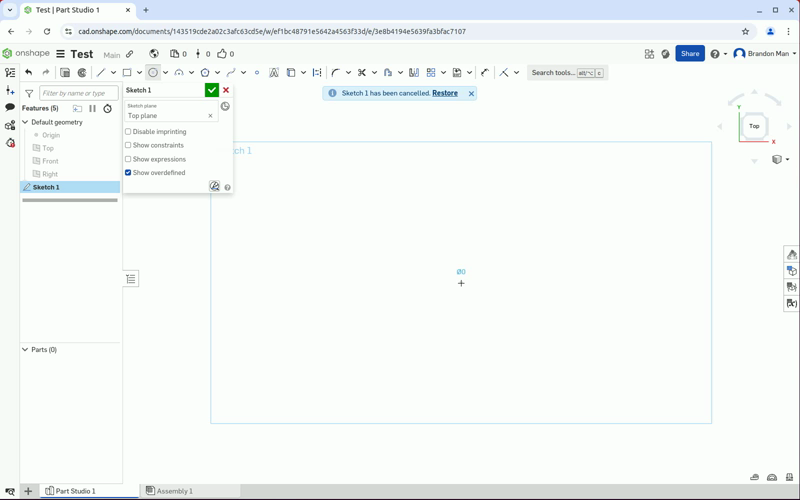
mouse_move(574, 282)
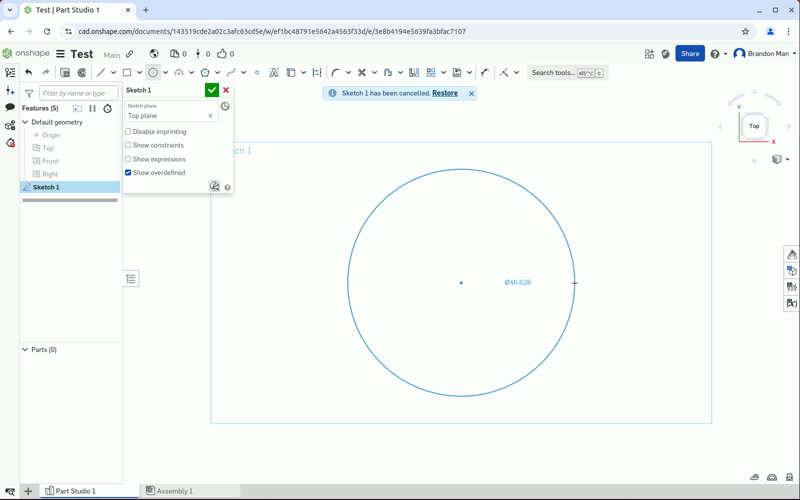
click(574, 282)
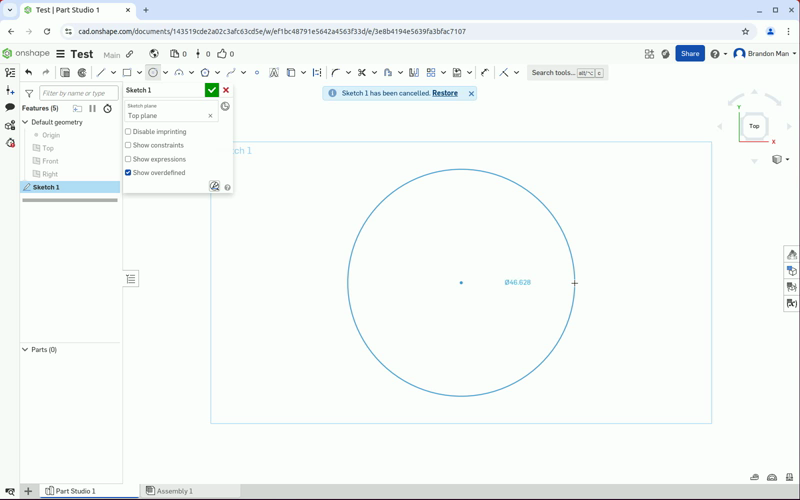
key(esc)
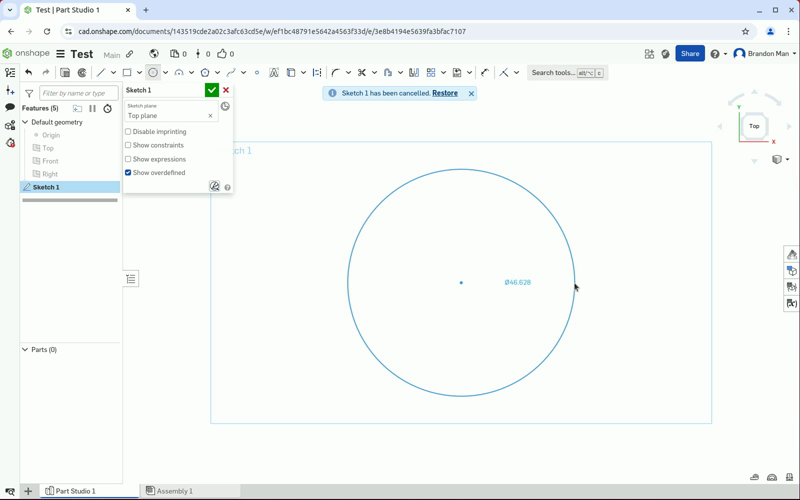
key(c)
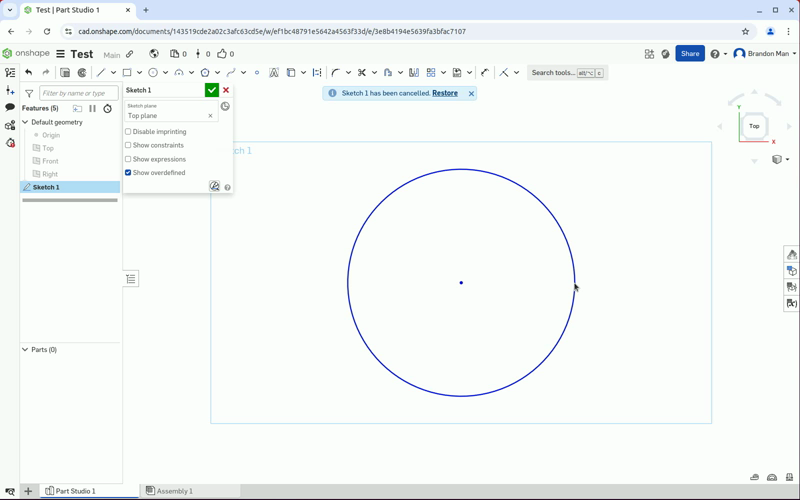
key_down(shift)
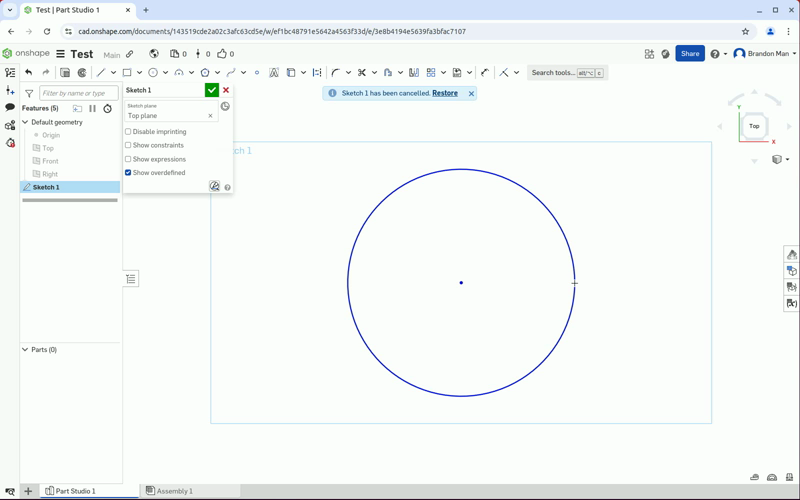
mouse_move(461, 282)
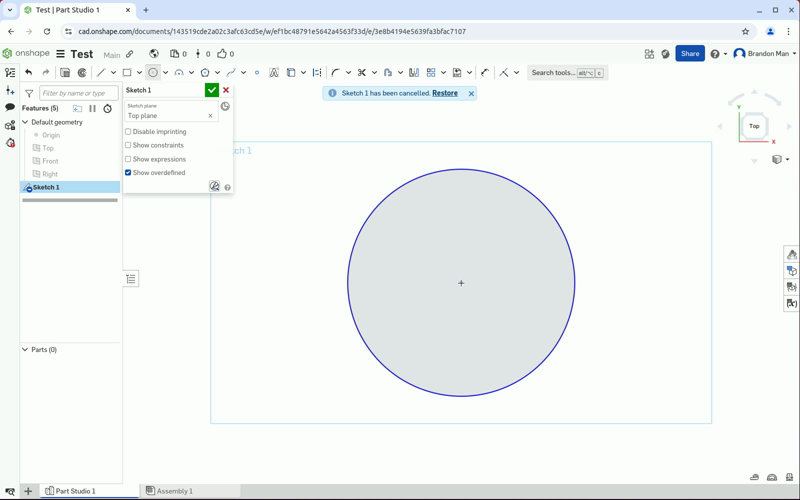
click(461, 282)
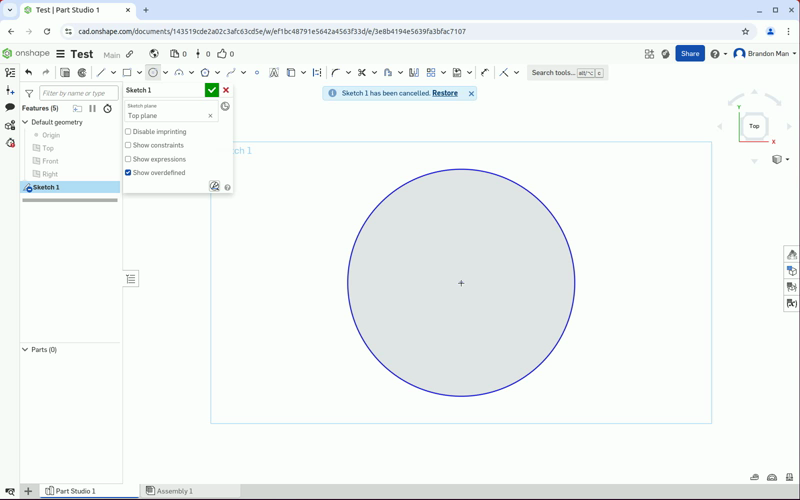
key_up(shift)
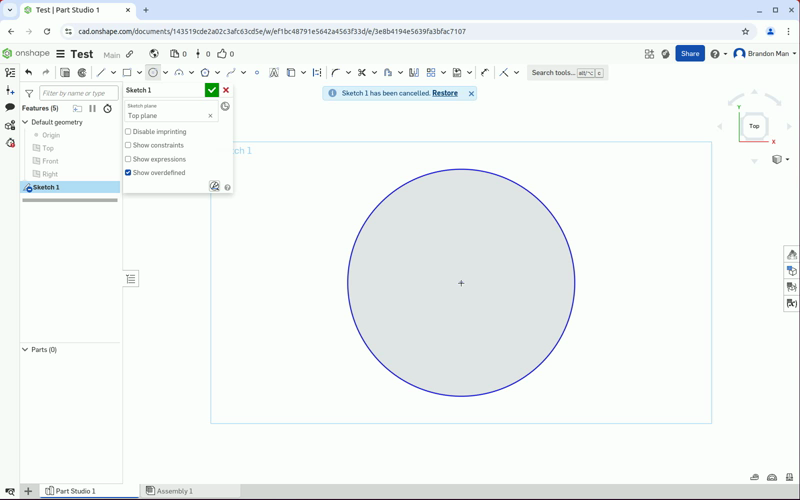
mouse_move(569, 282)
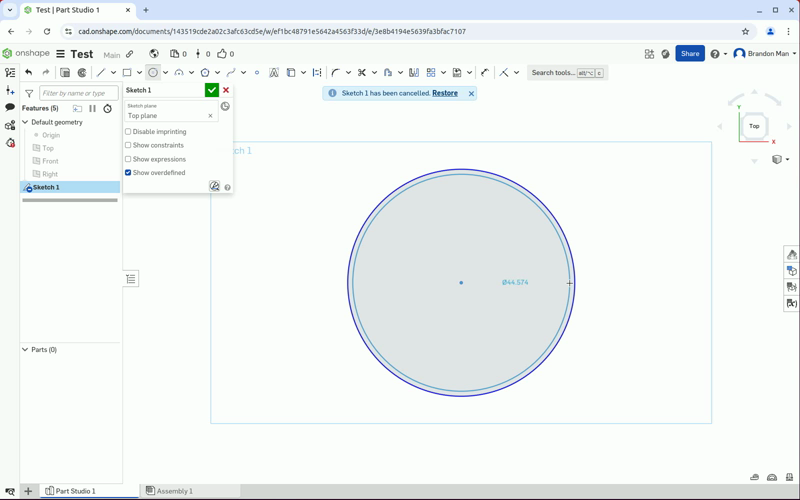
click(569, 282)
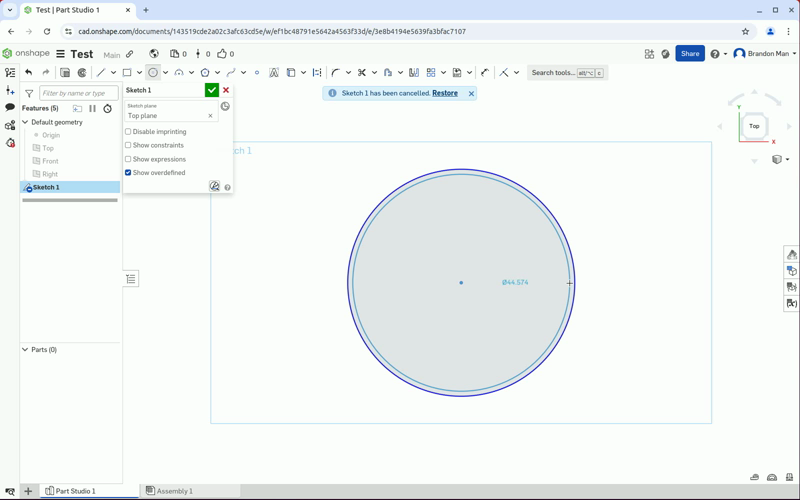
key(esc)
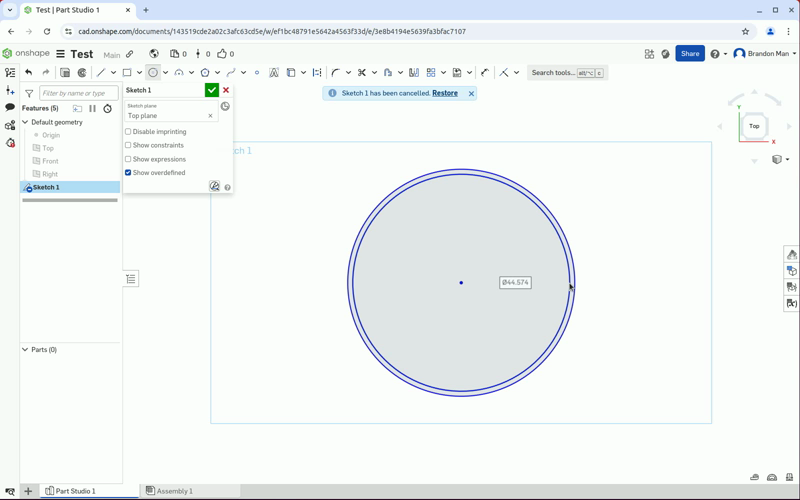
mouse_move(350, 277)
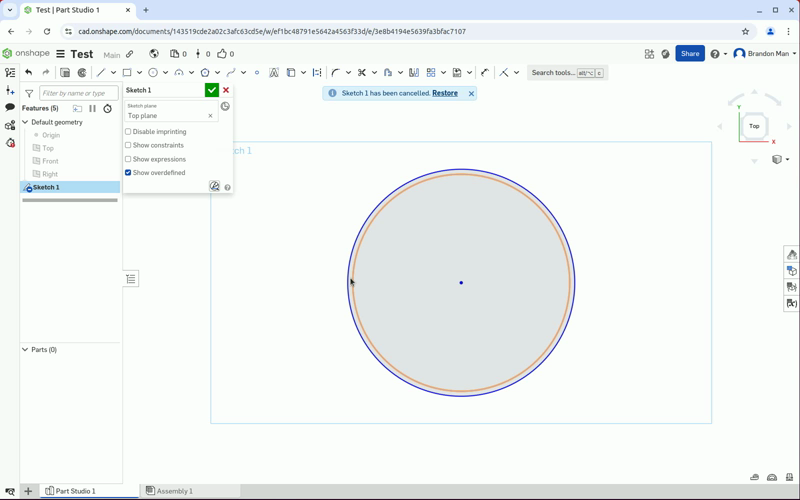
click(350, 277)
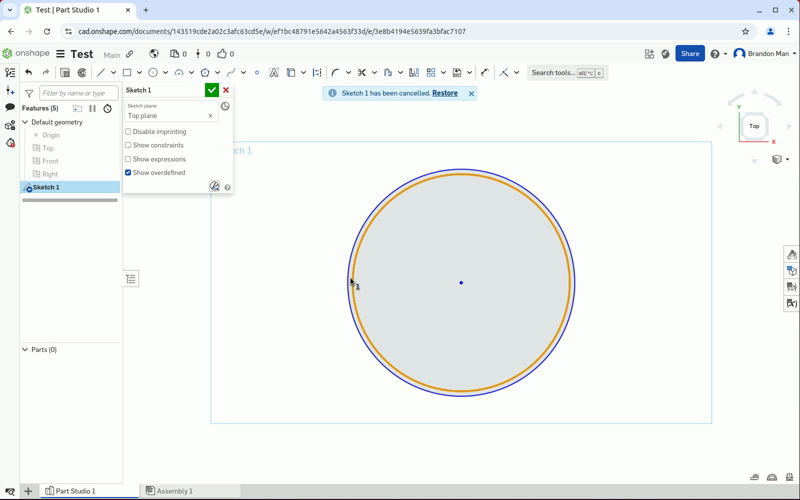
mouse_move(73, 352)
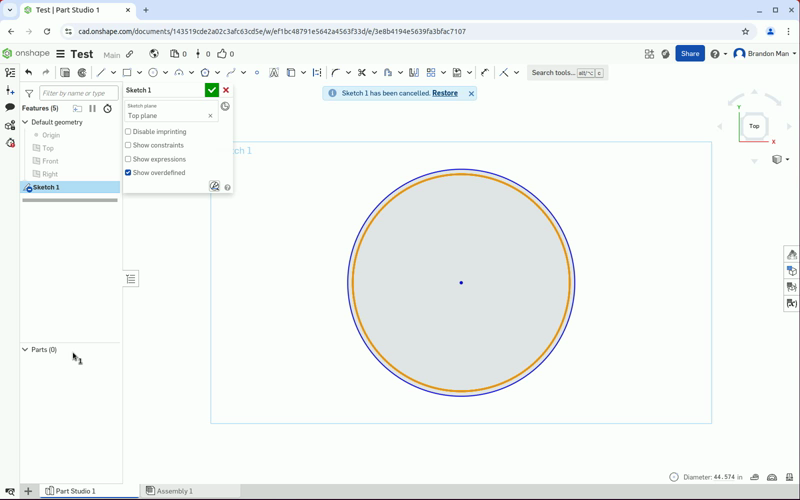
key(shift+y)
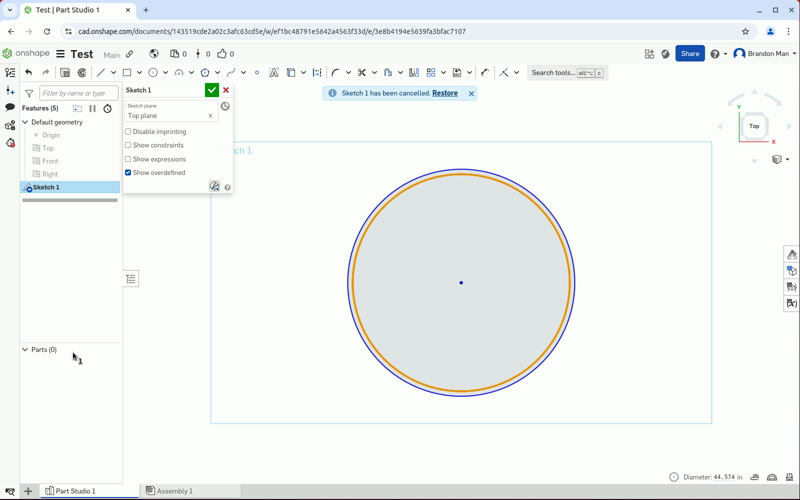
key(shift+e)
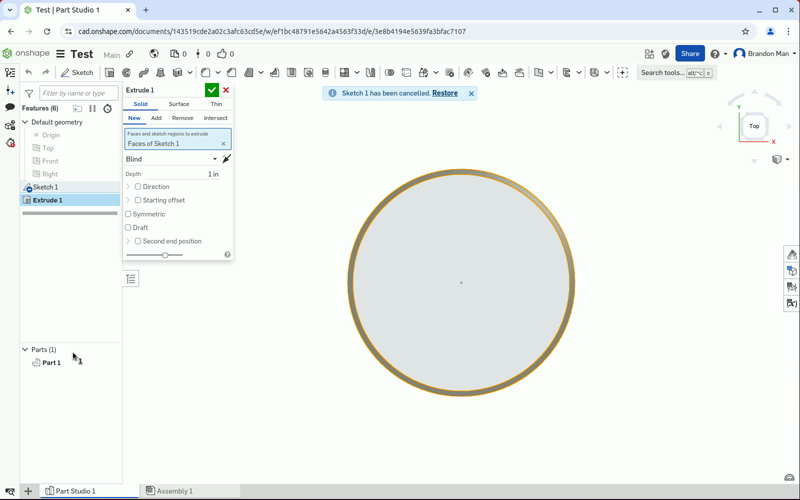
mouse_move(143, 106)
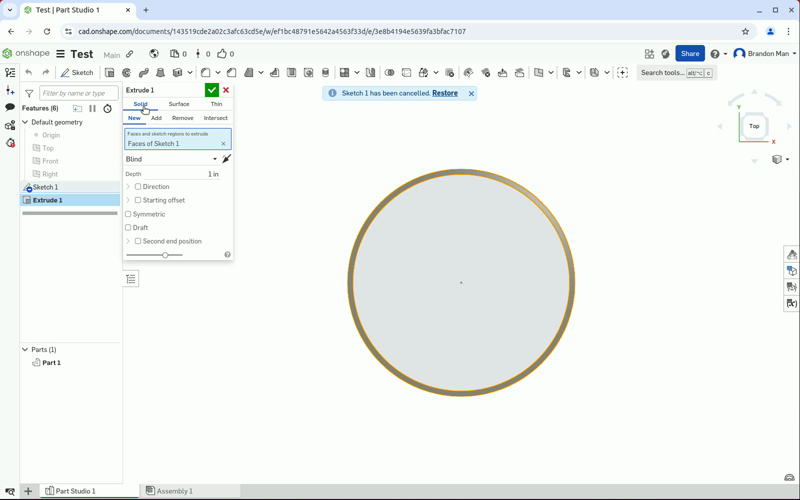
click(143, 106)
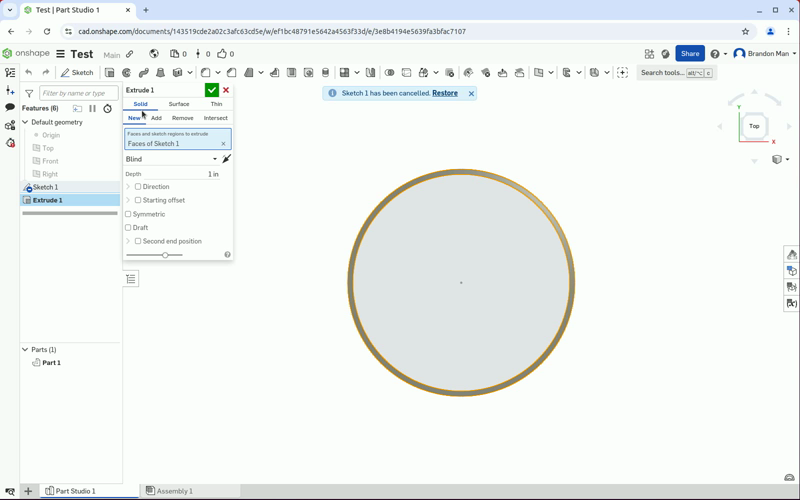
mouse_move(137, 120)
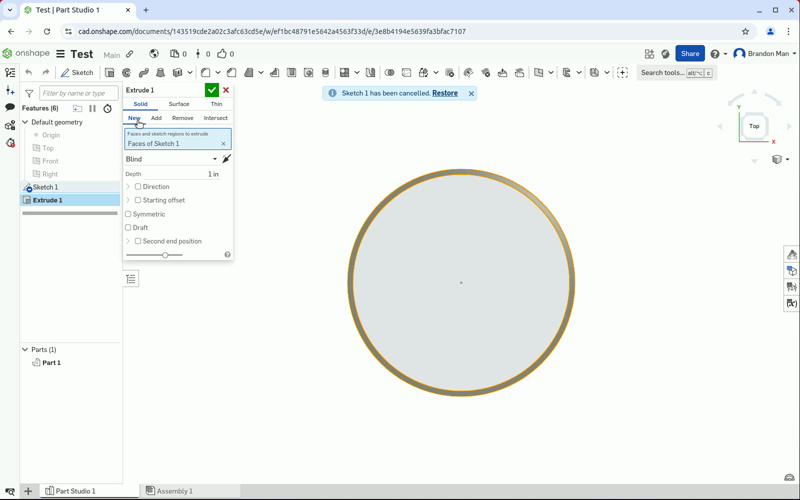
click(137, 120)
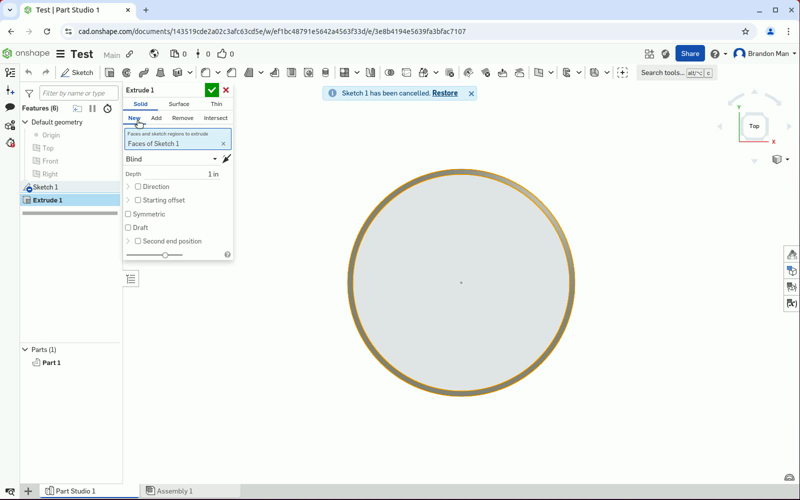
key(tab, 4)
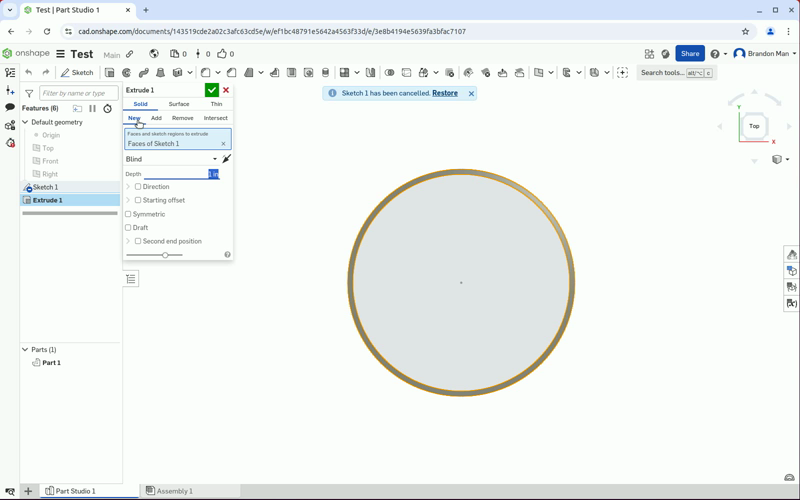
text(8.425)
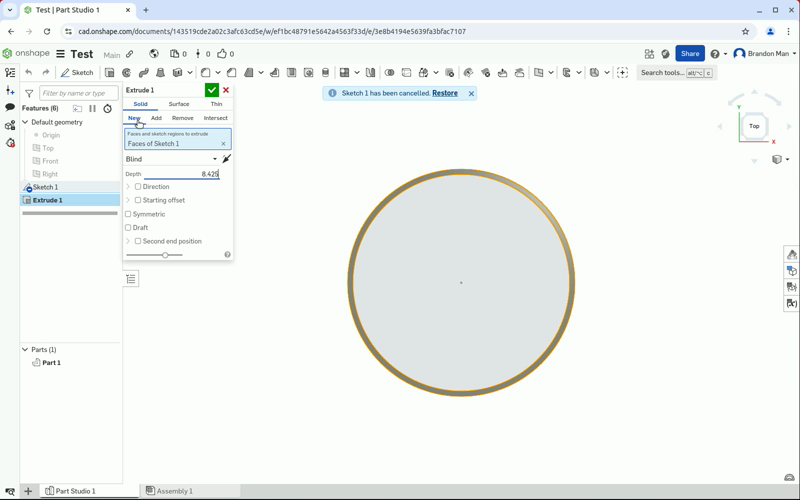
key(enter)
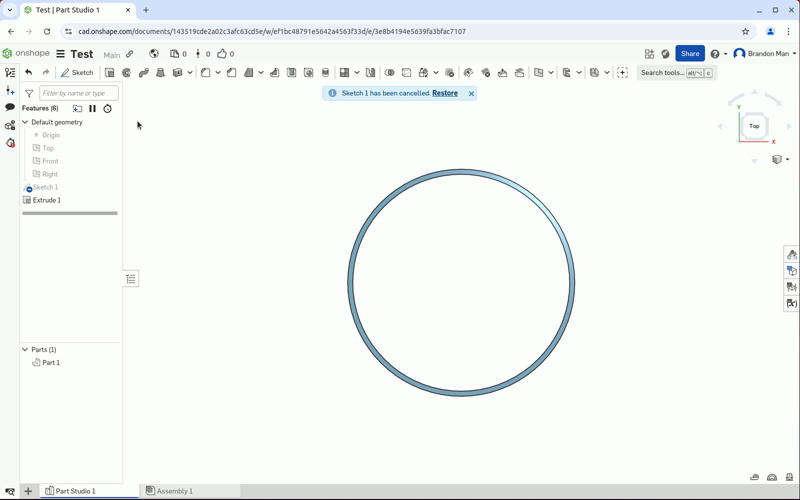
key(shift+h)
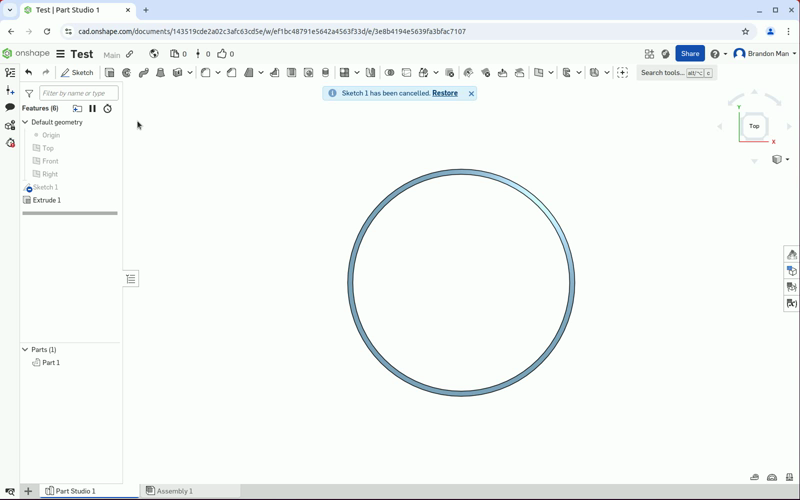
key(shift+h)
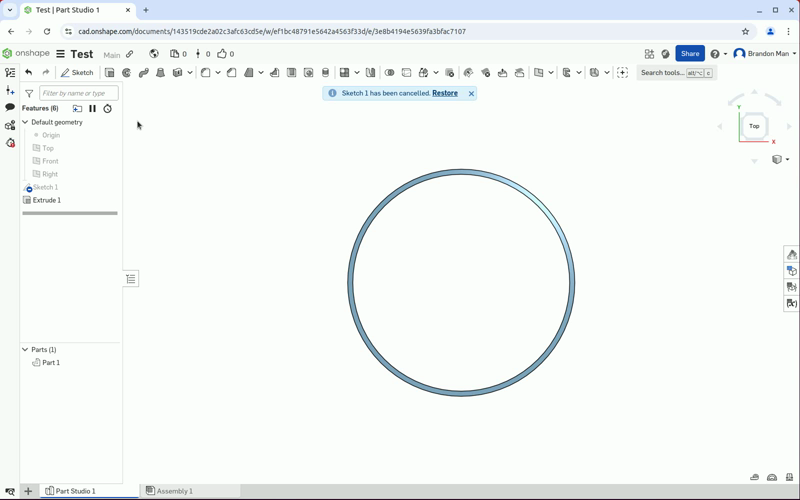
mouse_move(73, 189)
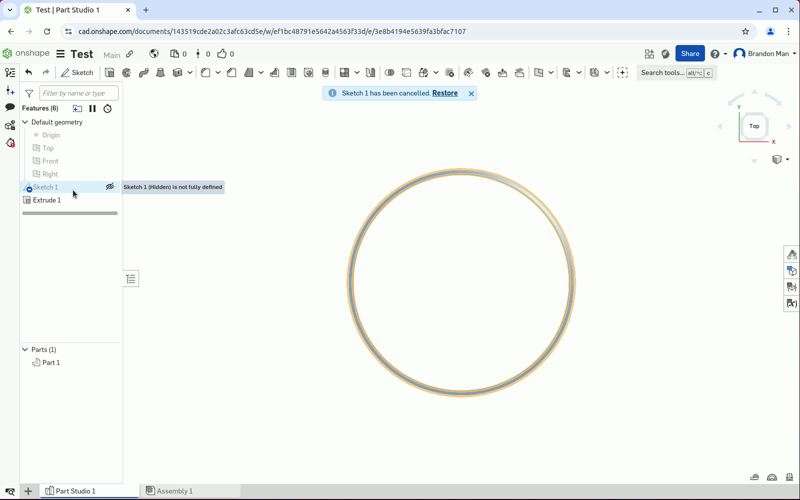
click(73, 189)
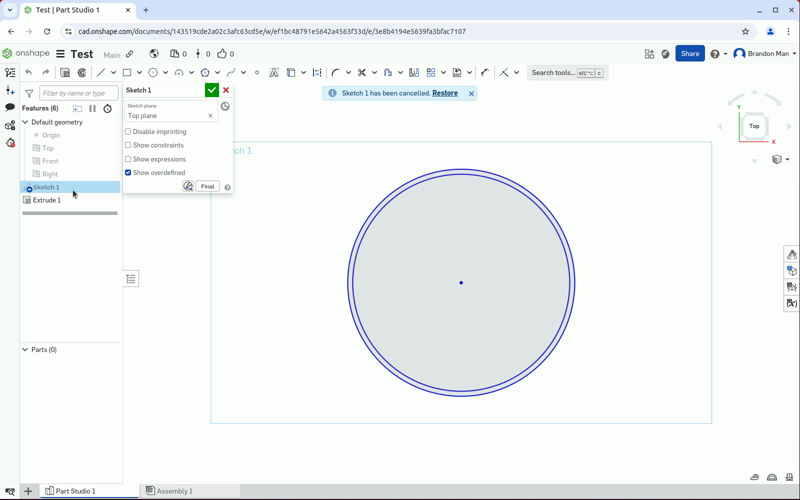
mouse_move(229, 92)
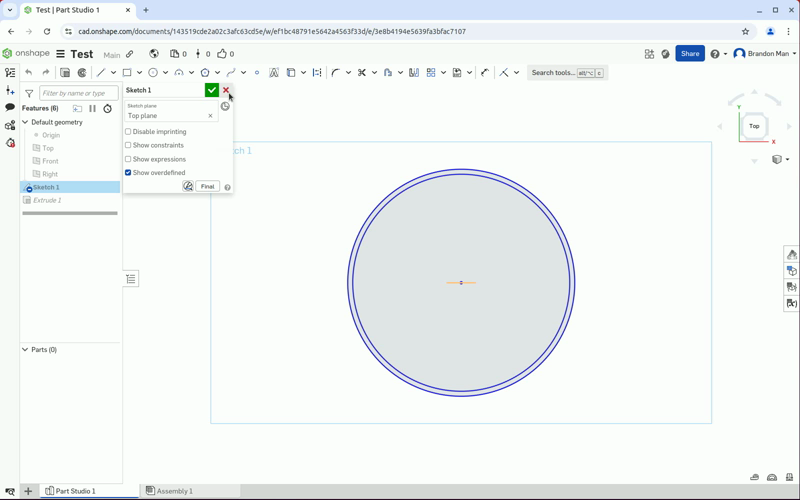
click(229, 92)
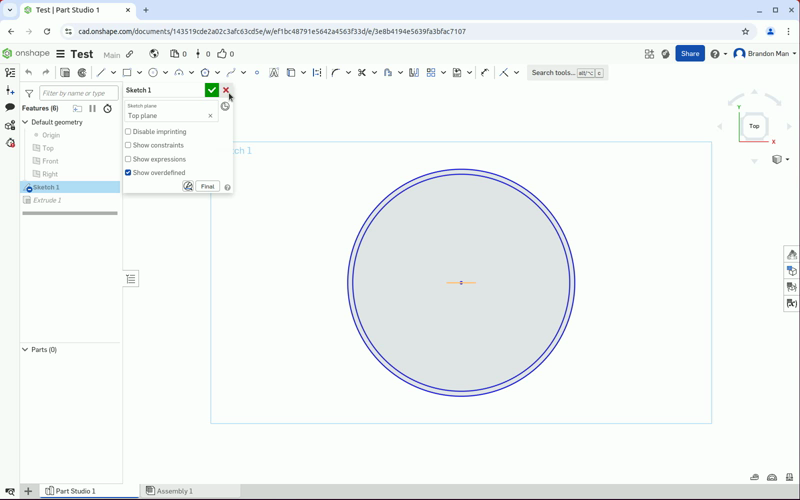
key(shift+s)
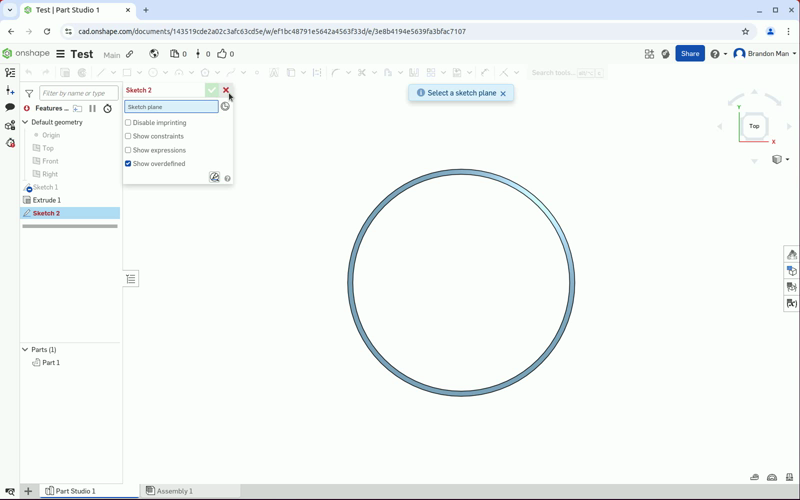
mouse_move(73, 150)
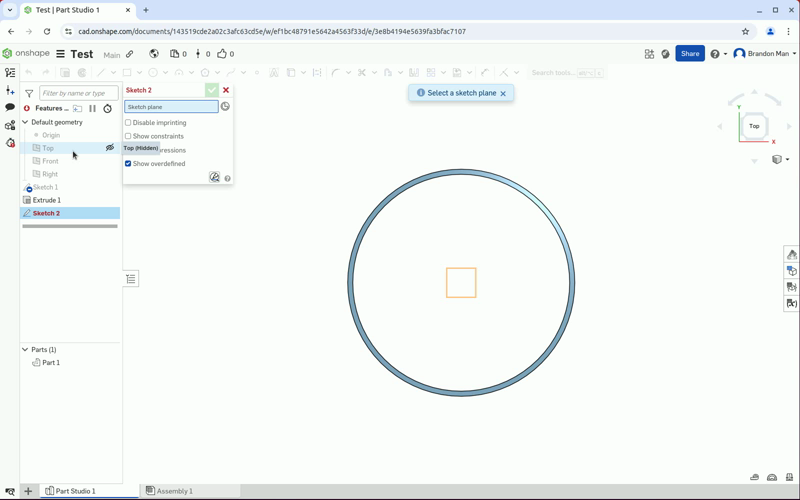
click(73, 150)
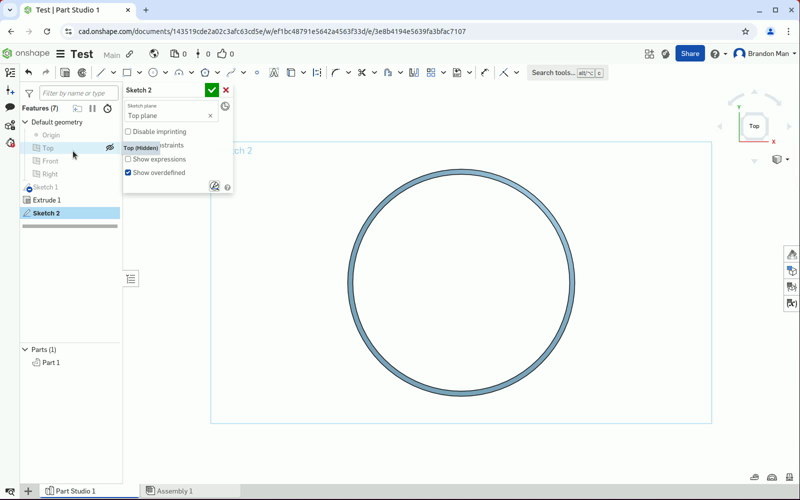
mouse_move(73, 352)
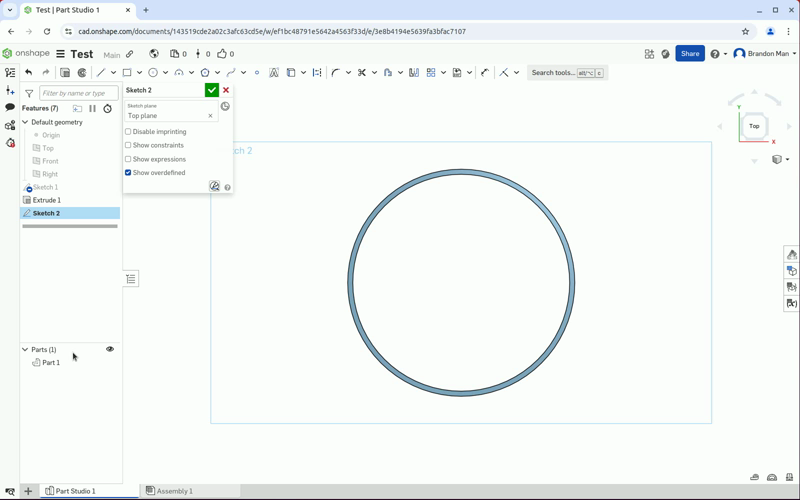
key(y)
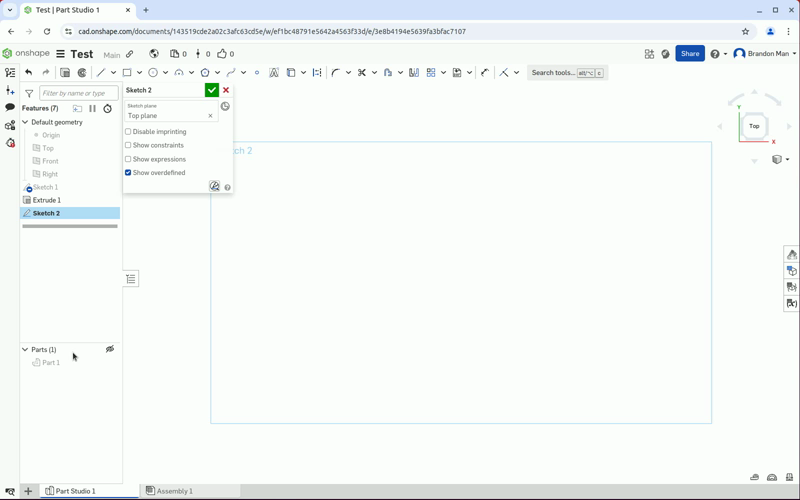
key(c)
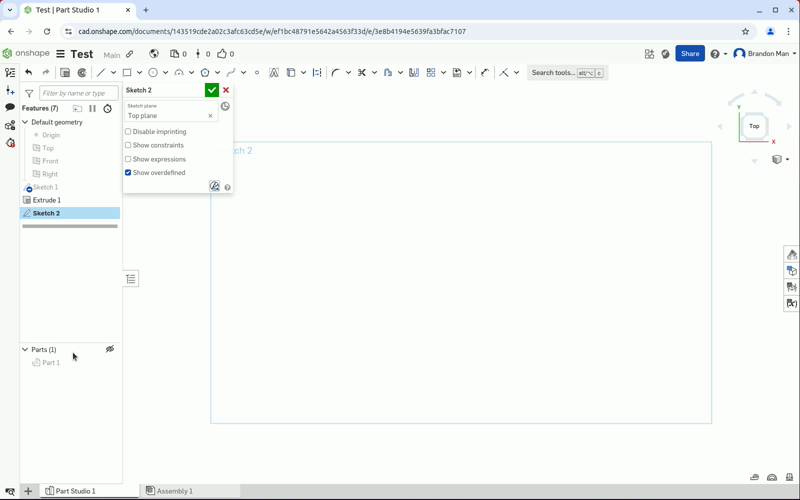
key_down(shift)
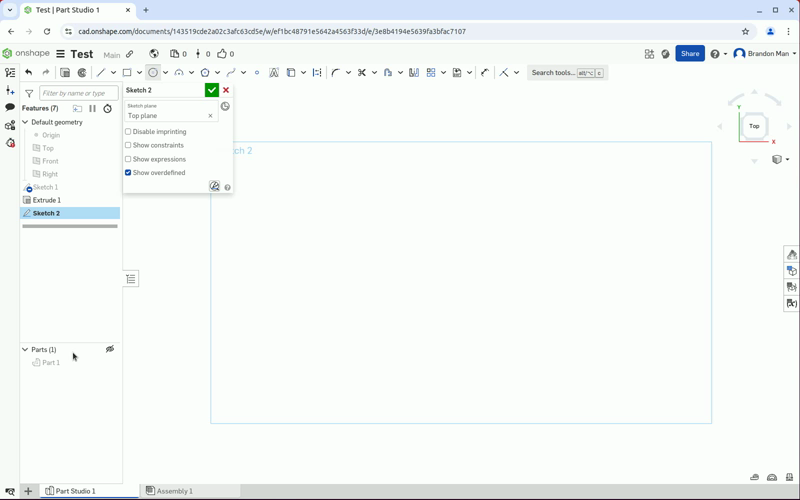
mouse_move(461, 282)
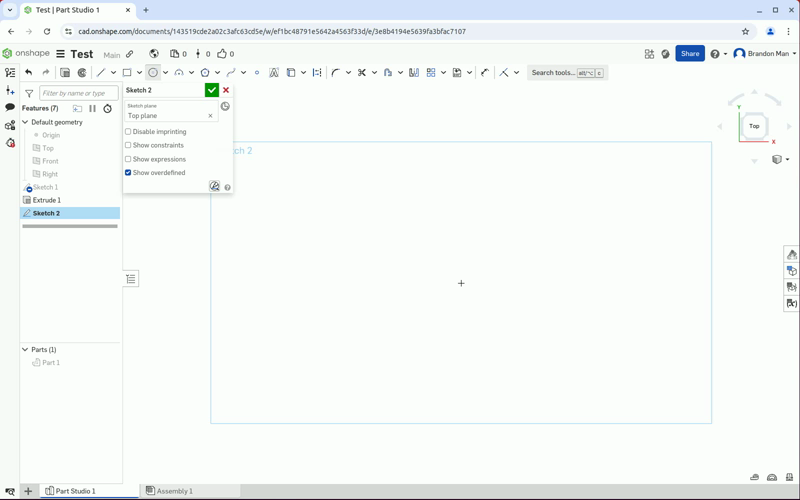
click(461, 282)
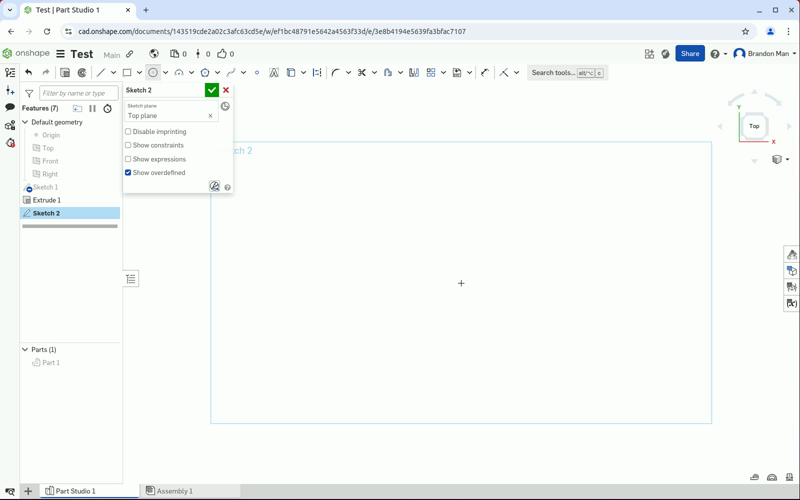
key_up(shift)
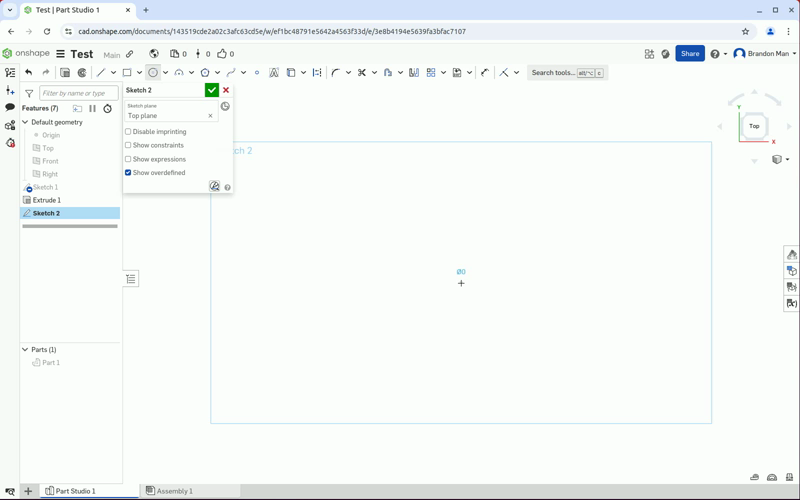
mouse_move(569, 282)
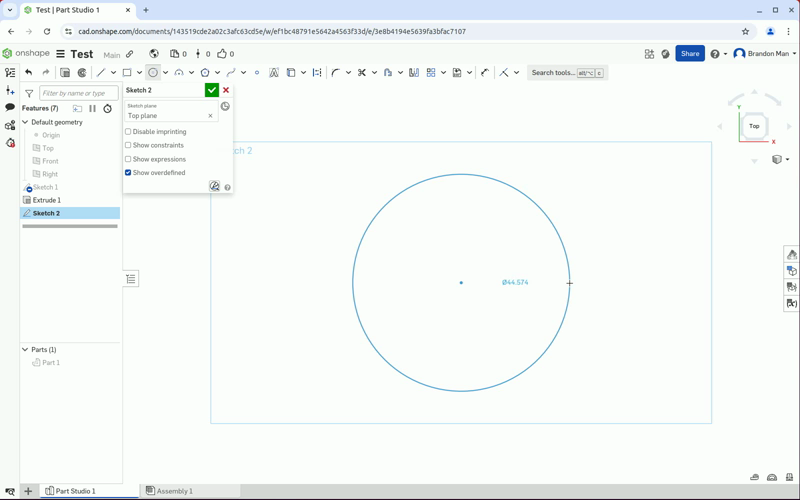
click(569, 282)
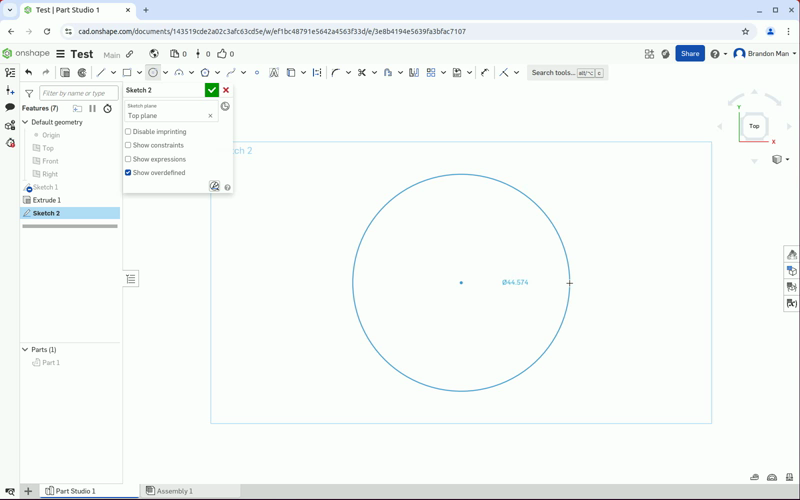
key(esc)
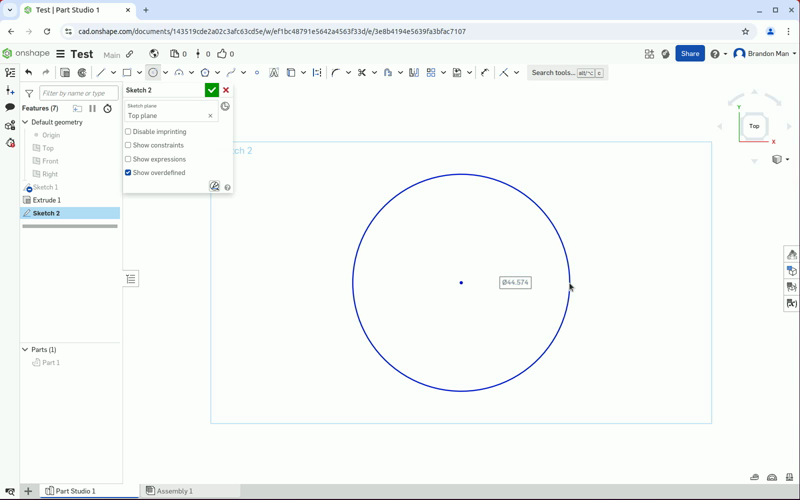
mouse_move(445, 231)
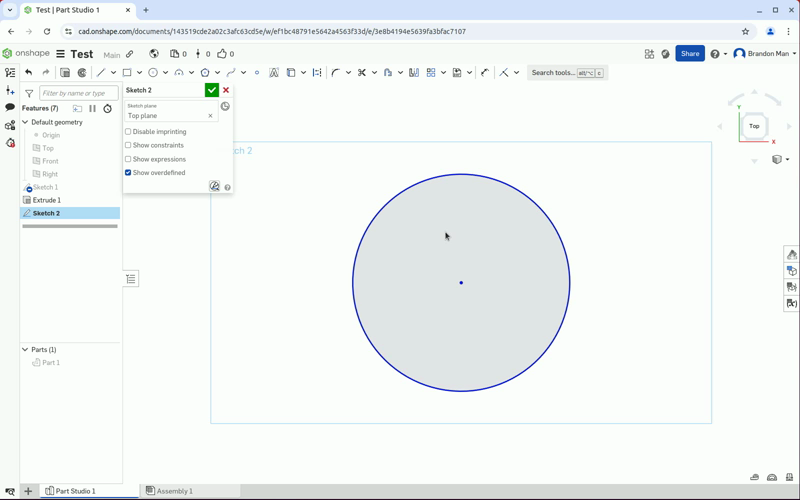
click(445, 231)
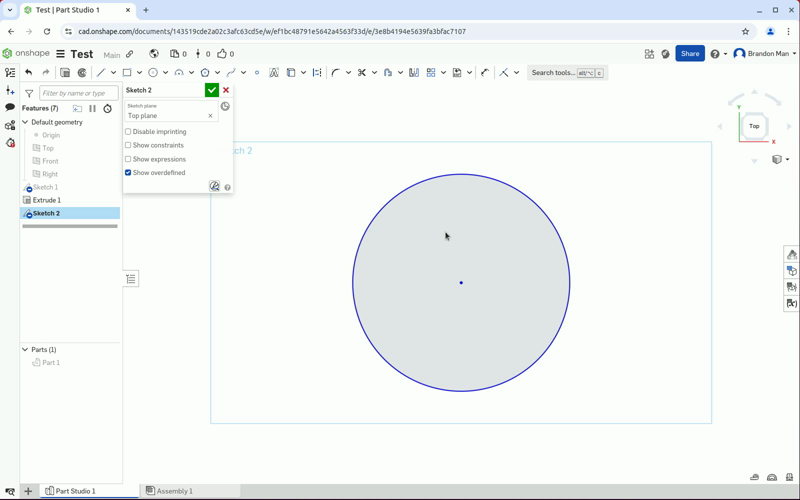
mouse_move(73, 352)
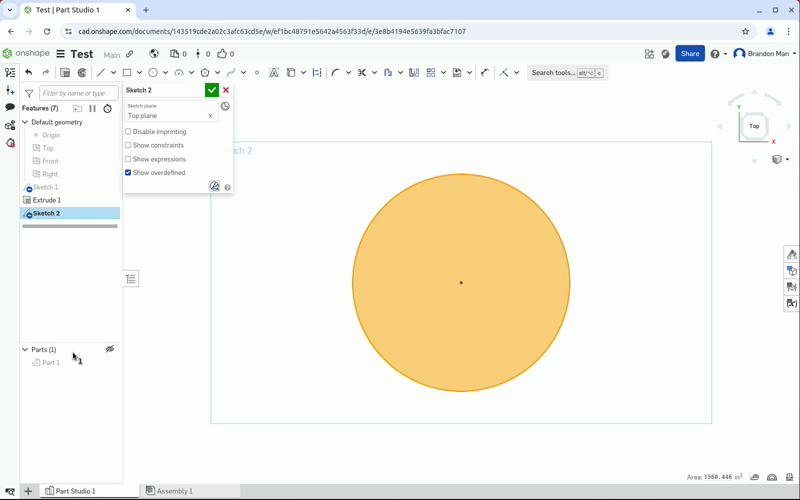
key(shift+y)
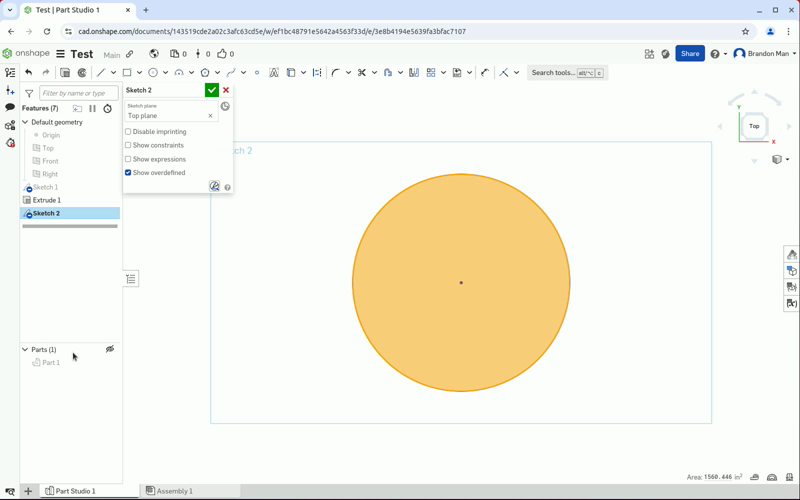
key(shift+e)
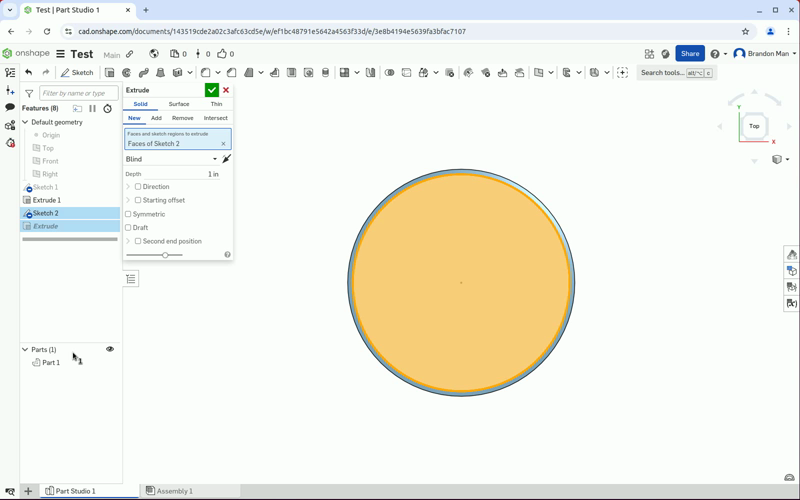
mouse_move(143, 106)
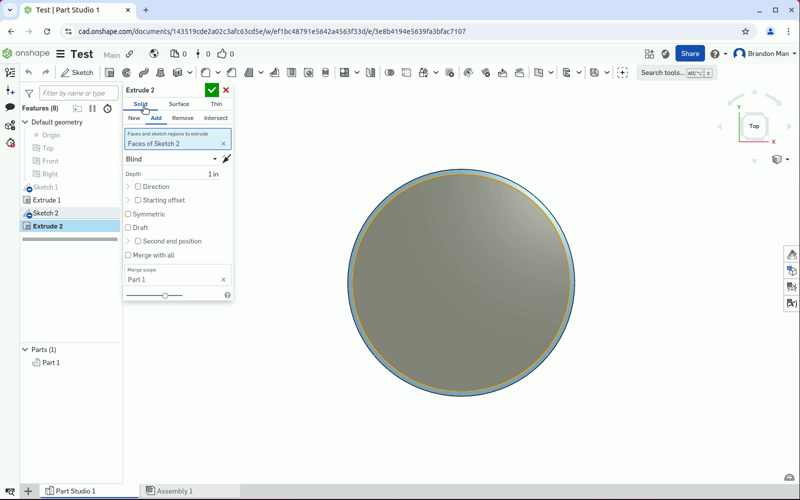
click(143, 106)
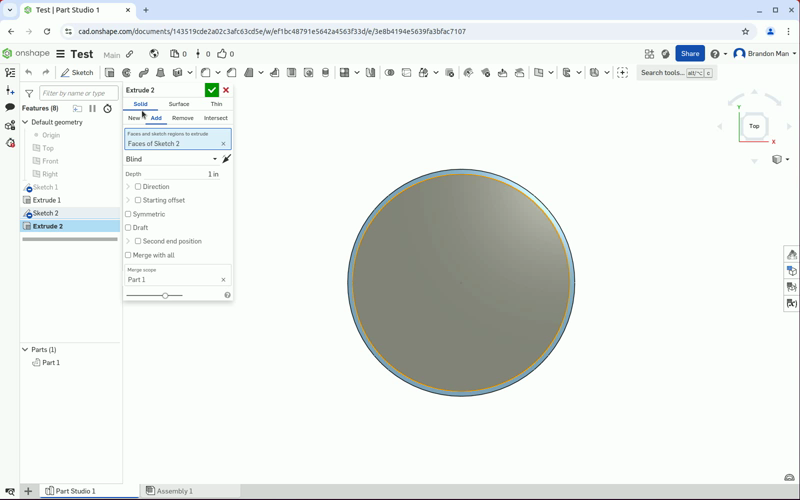
mouse_move(137, 120)
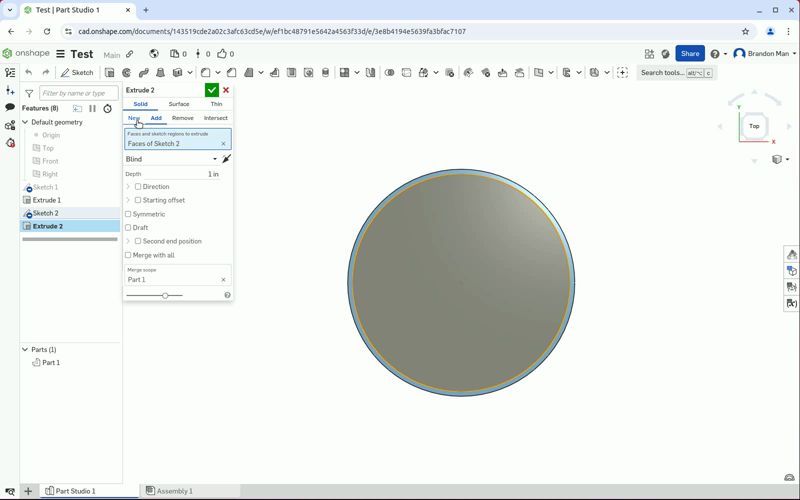
click(137, 120)
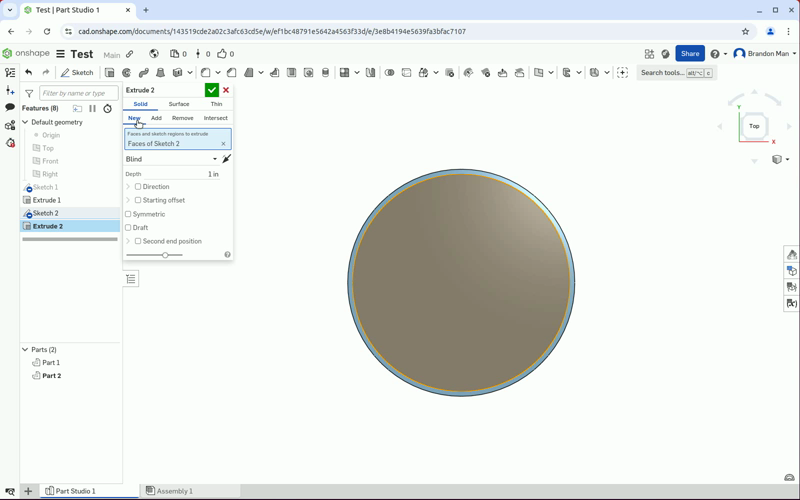
key(tab, 4)
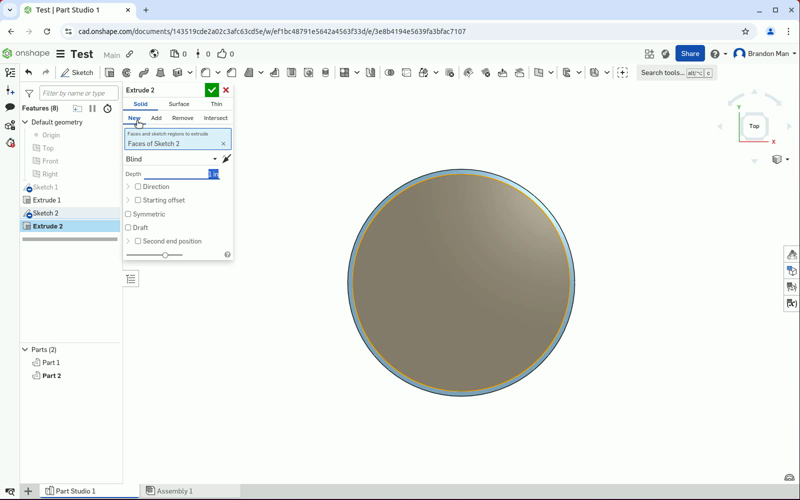
text(1.685)
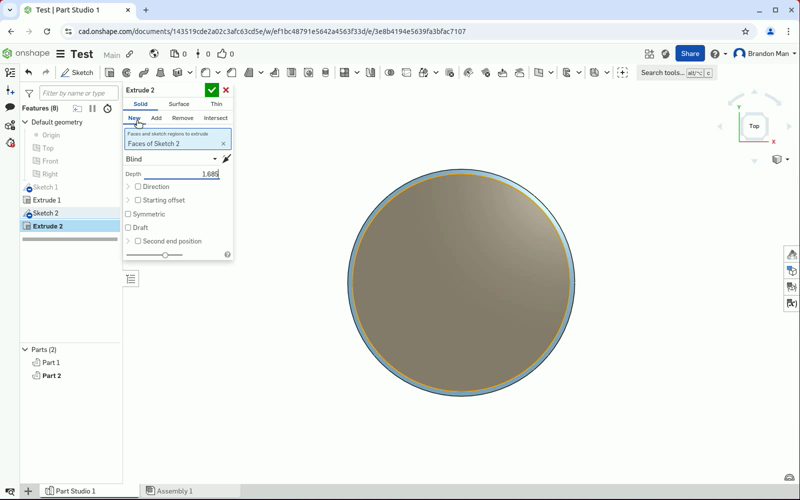
key(enter)
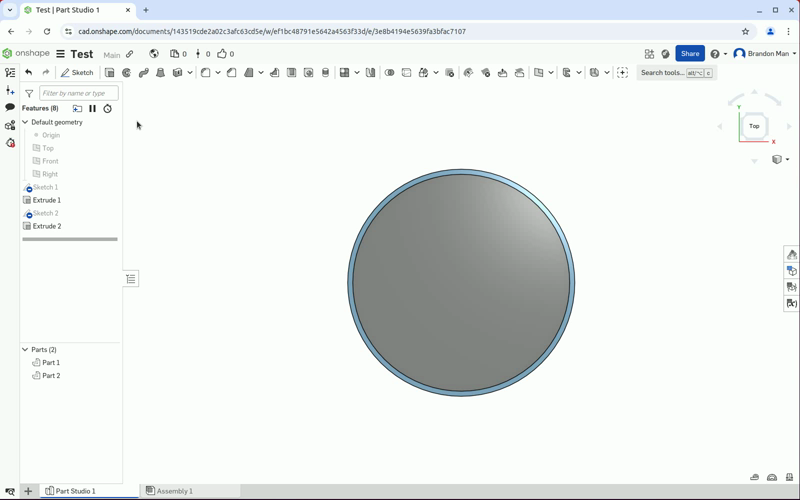
key(shift+h)
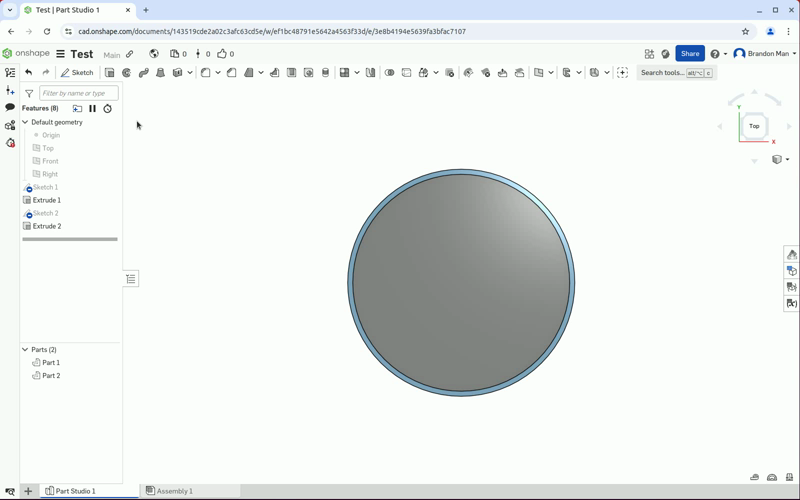
key(shift+h)
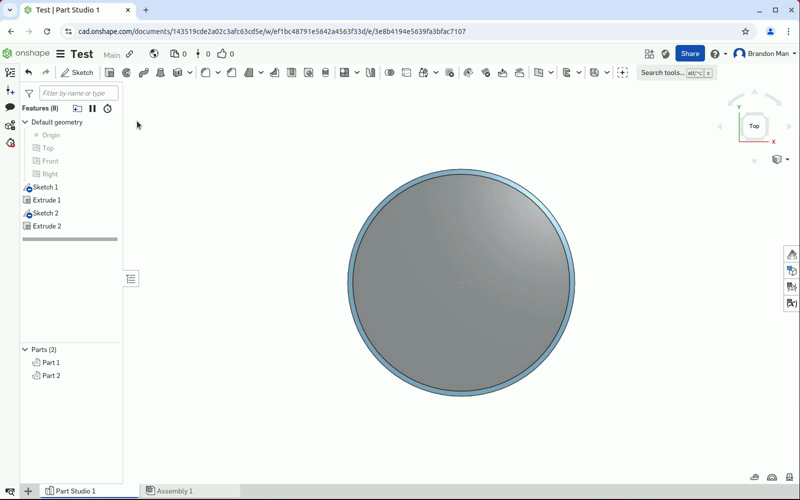
key(shift+7)
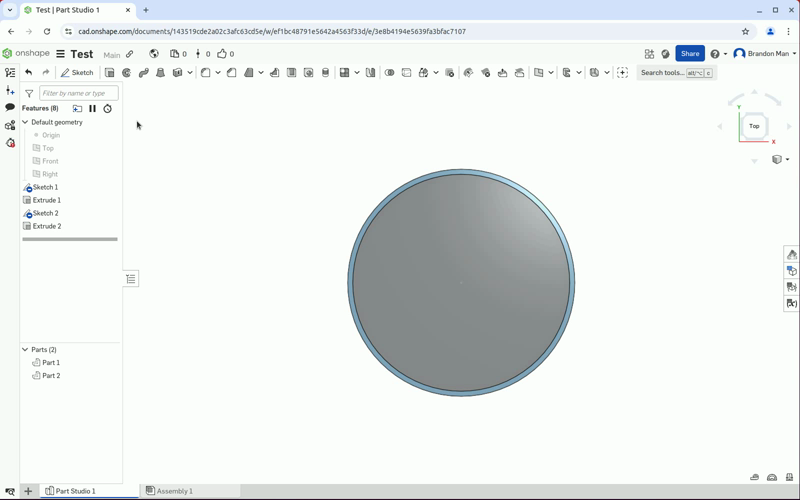
key(up, 3)
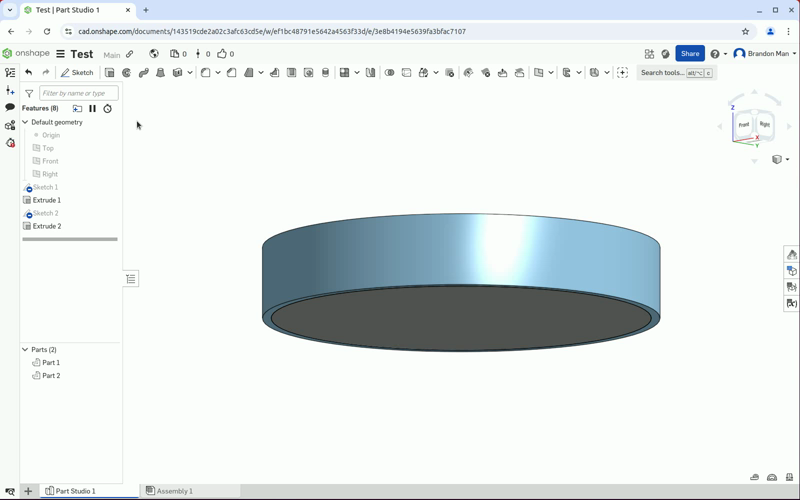
key(left, 3)
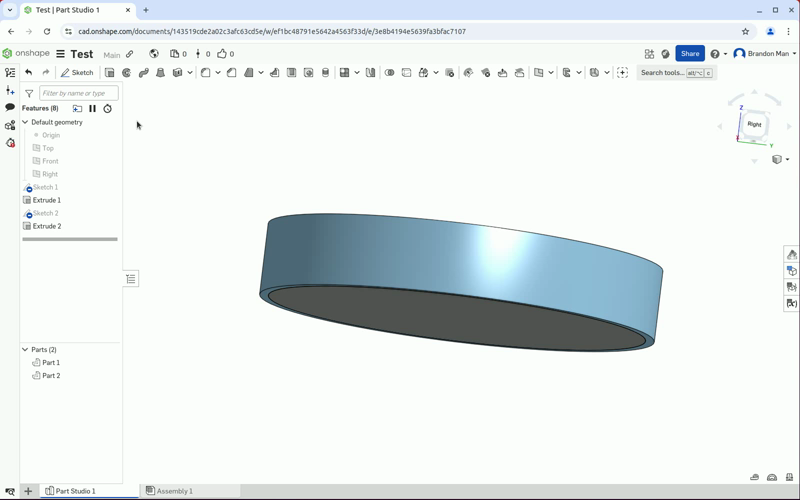
key(right, 3)
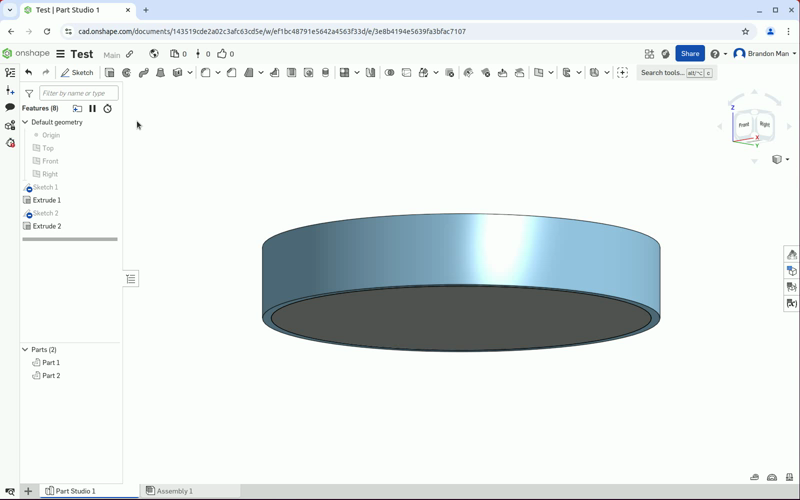
key(down, 3)
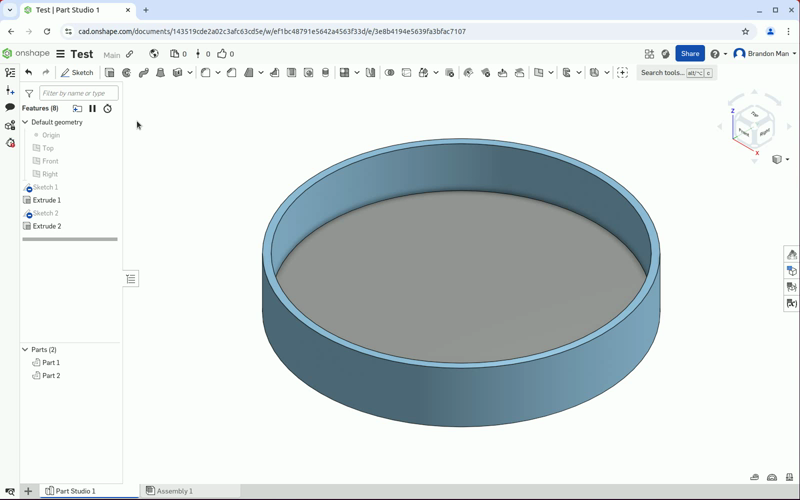
mouse_move(73, 189)
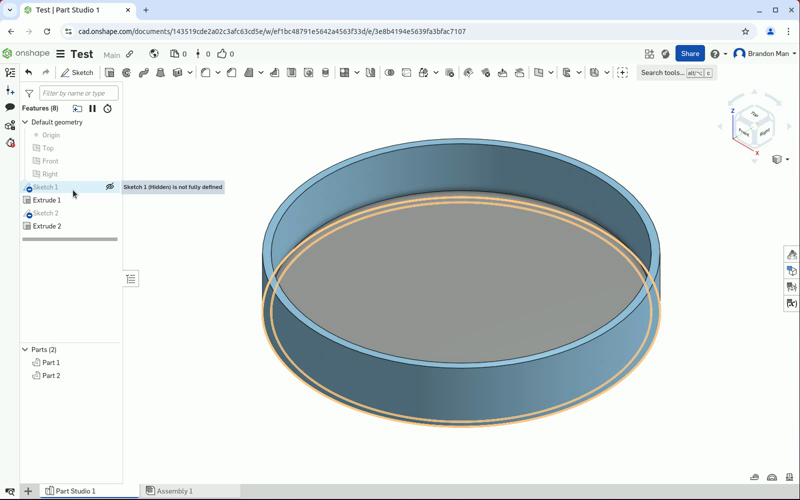
click(73, 189)